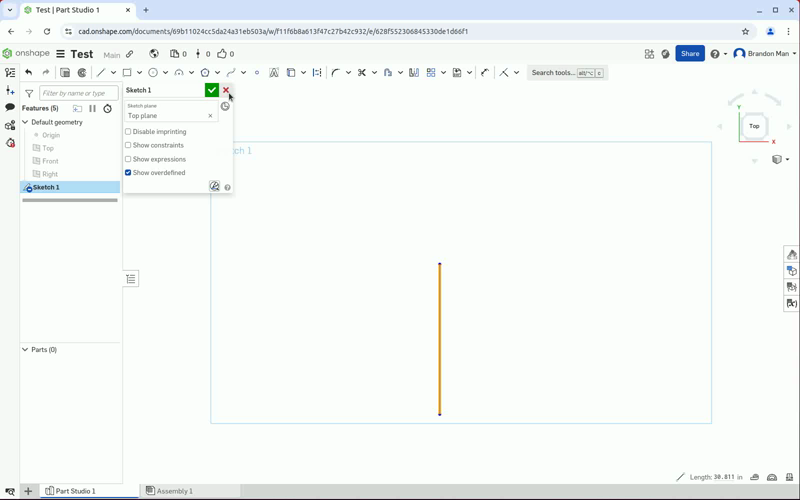
key(shift+h)
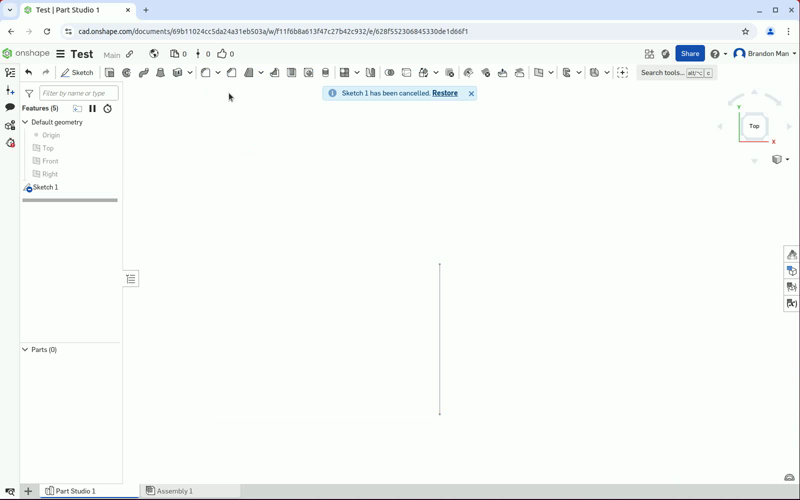
key(shift+s)
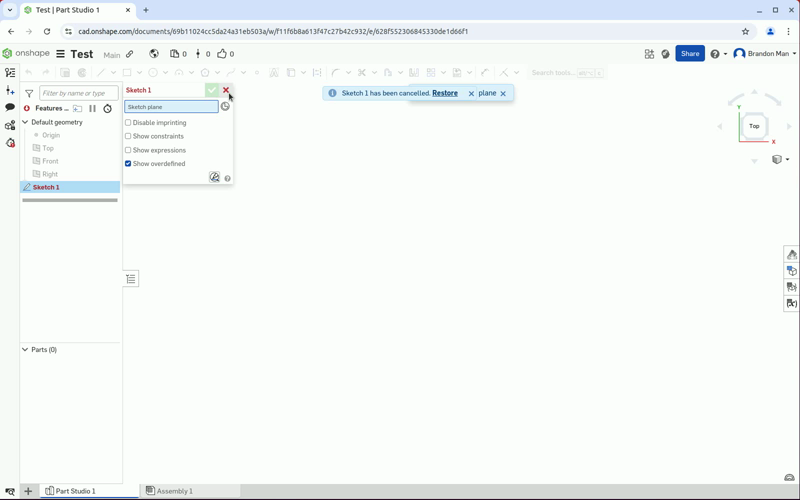
mouse_move(73, 150)
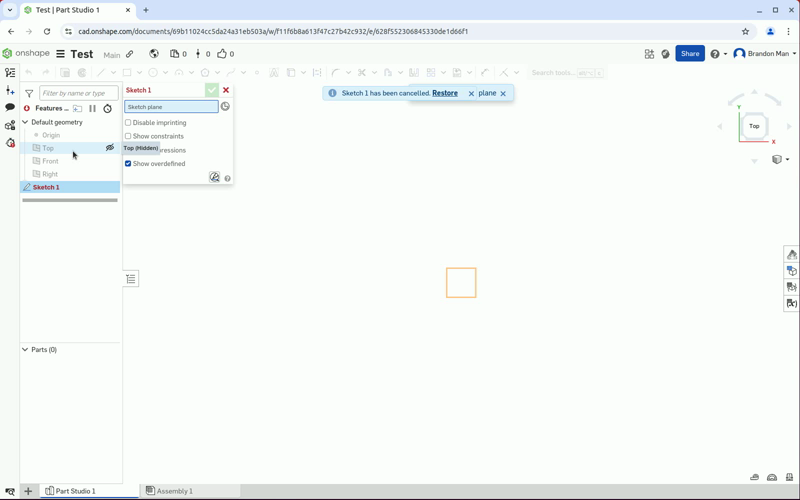
click(73, 150)
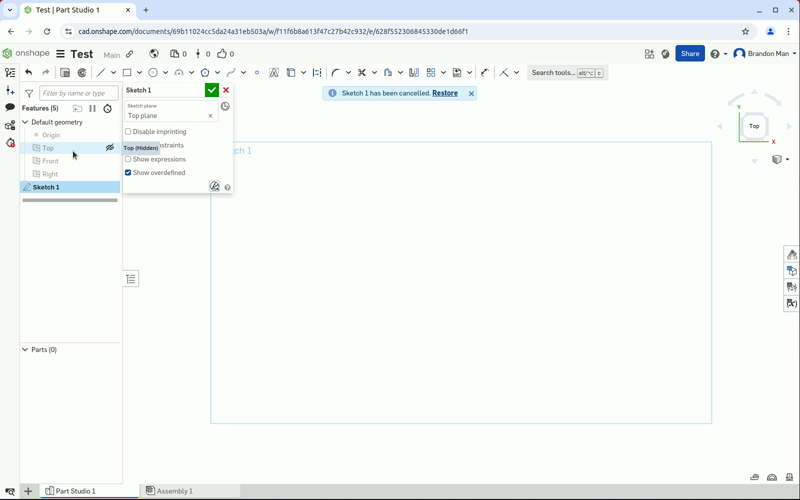
mouse_move(73, 352)
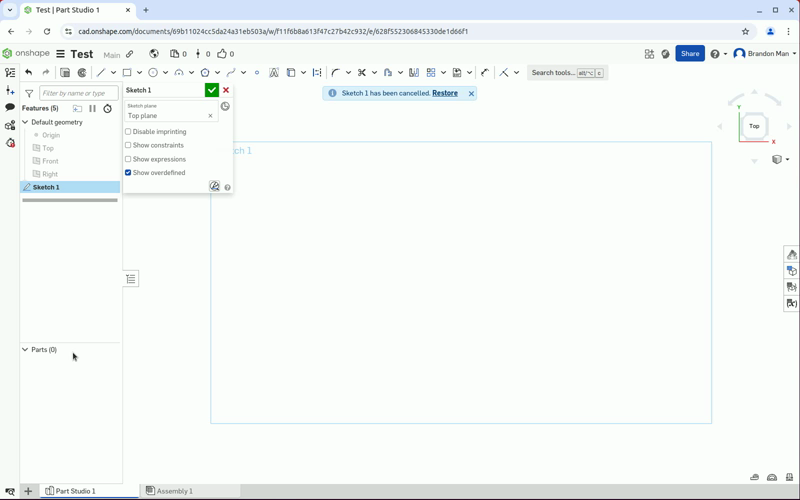
key(y)
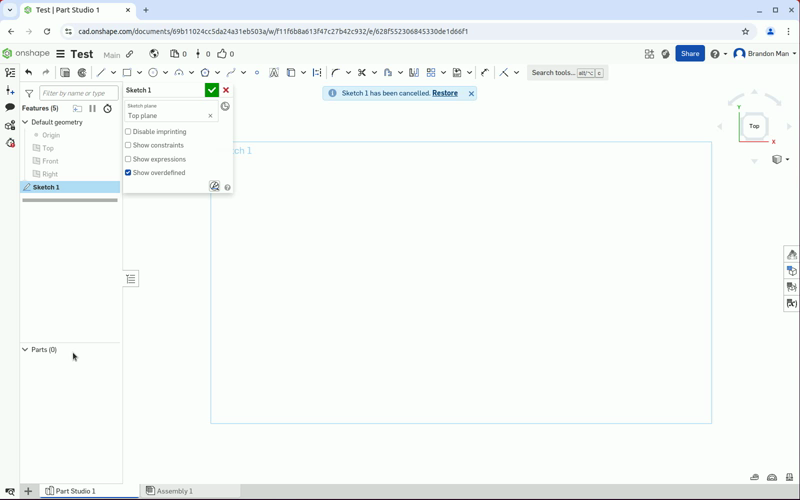
key(c)
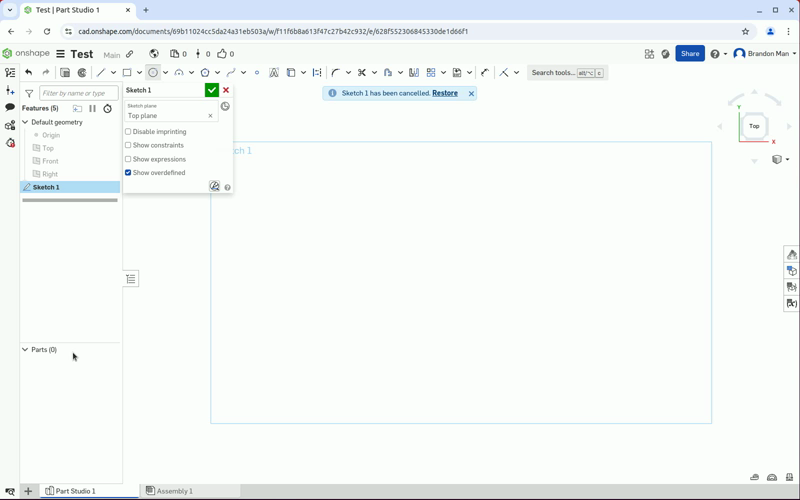
key_down(shift)
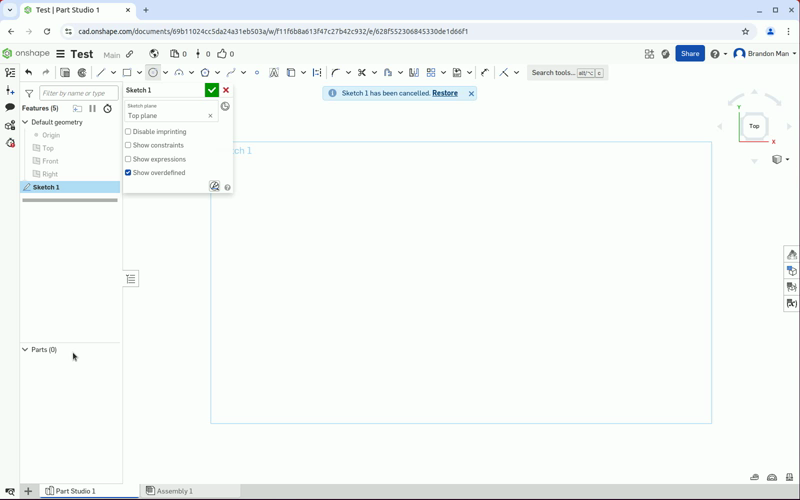
mouse_move(461, 282)
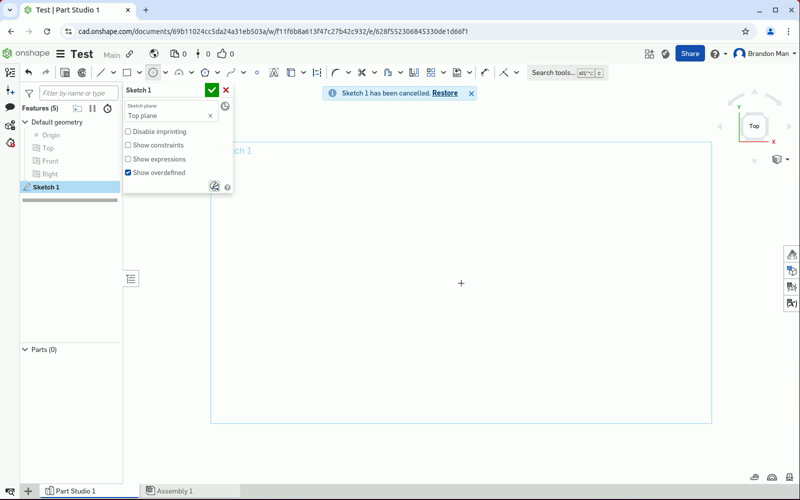
click(461, 282)
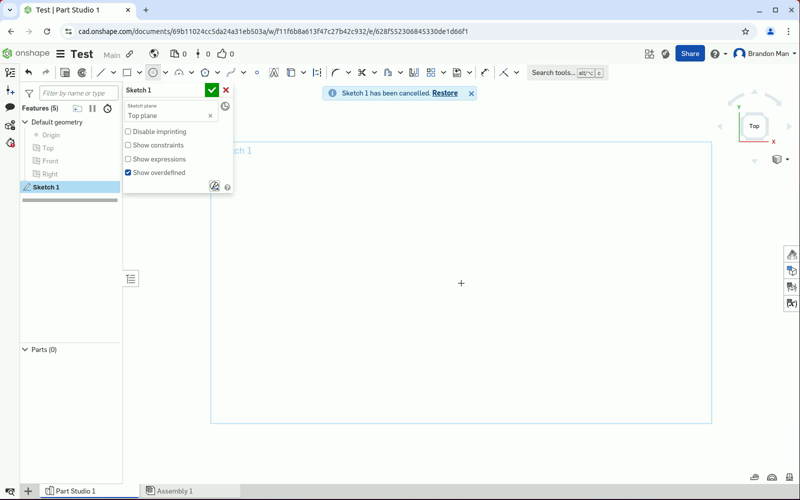
key_up(shift)
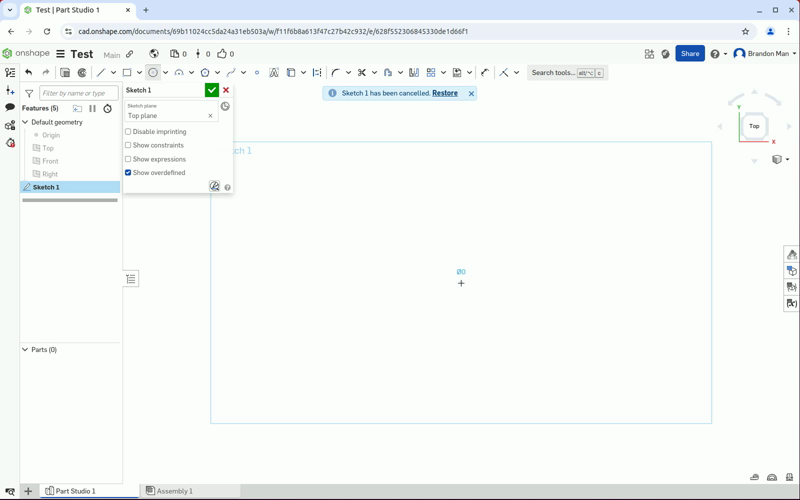
mouse_move(574, 282)
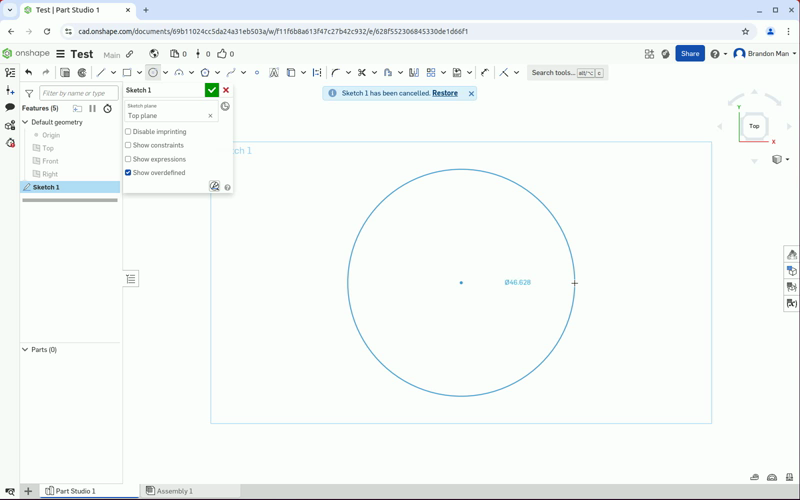
click(574, 282)
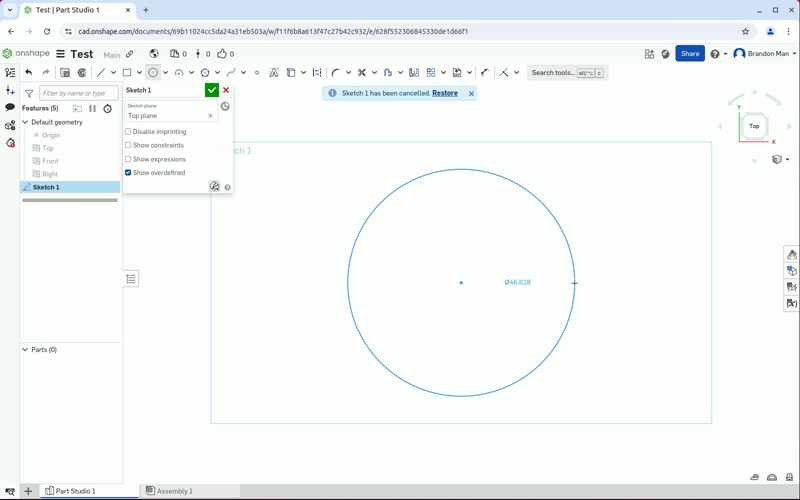
key(esc)
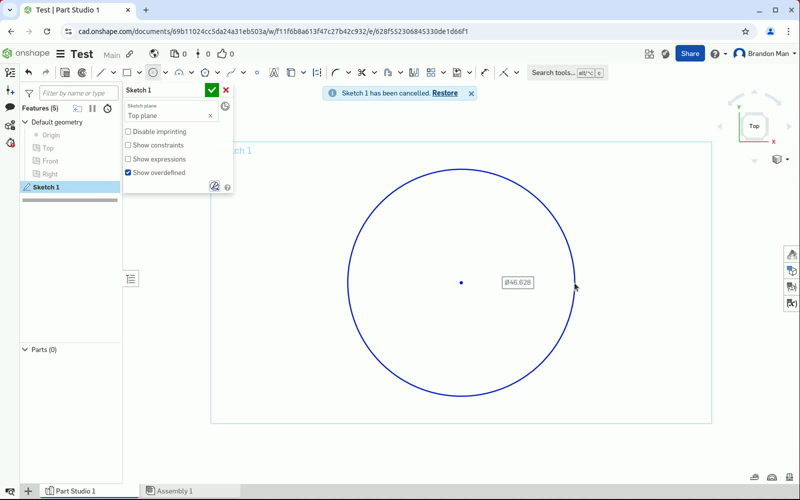
mouse_move(472, 199)
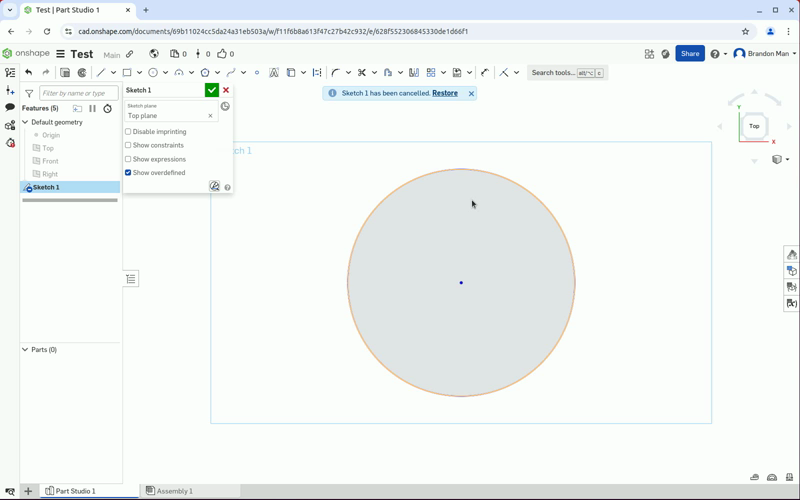
click(472, 199)
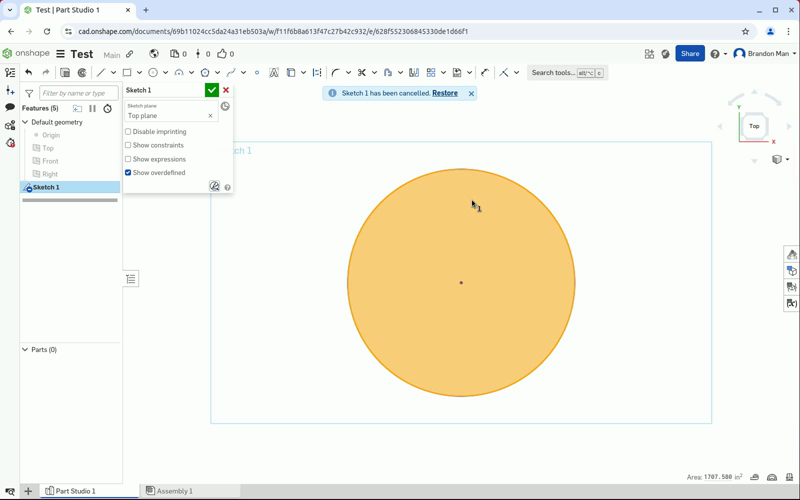
mouse_move(73, 352)
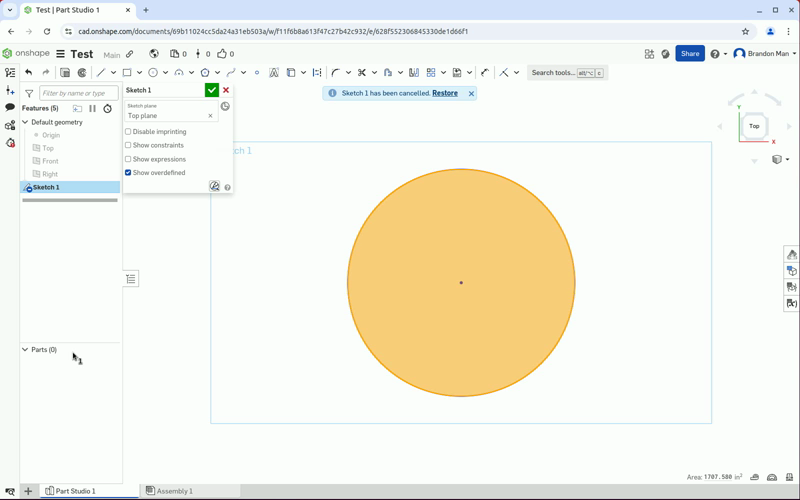
key(shift+y)
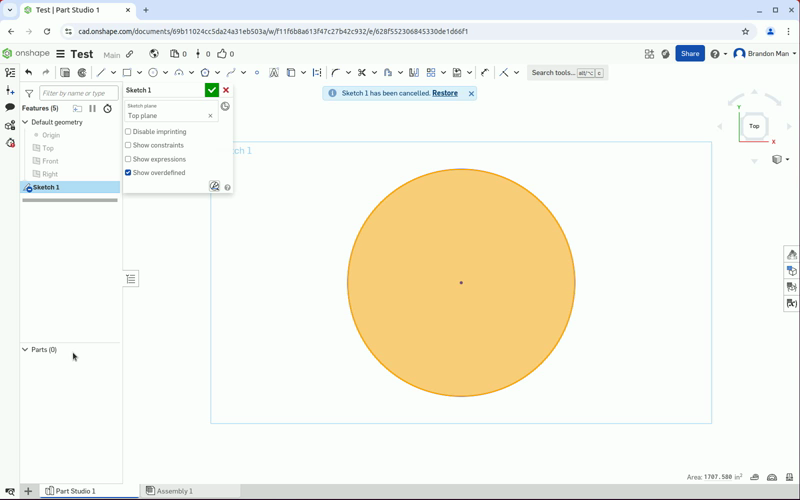
key(shift+e)
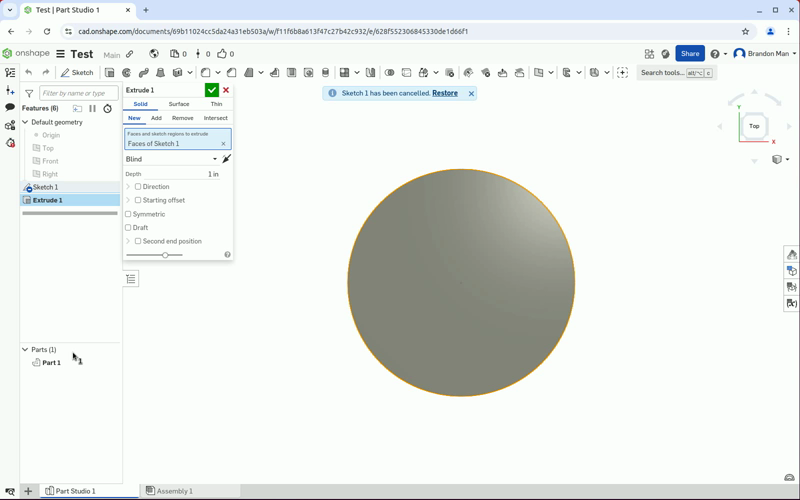
mouse_move(143, 106)
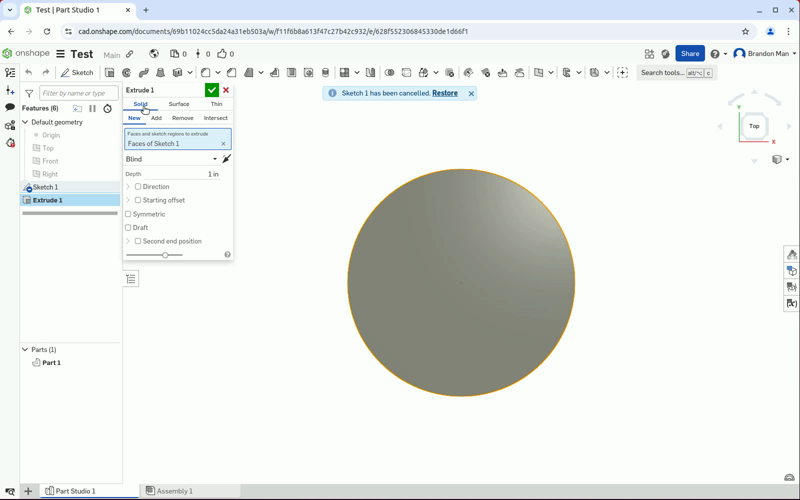
click(143, 106)
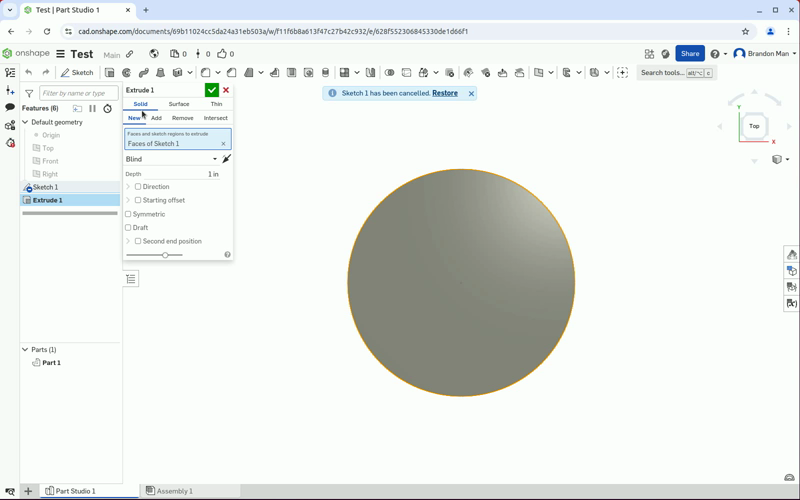
mouse_move(137, 120)
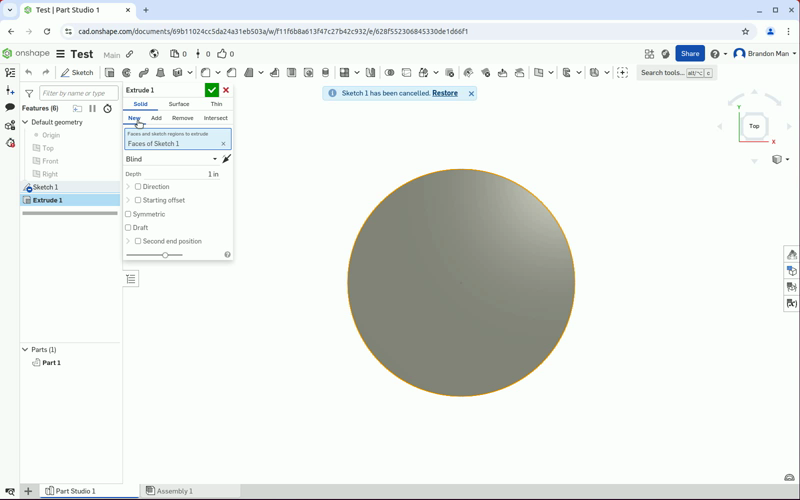
click(137, 120)
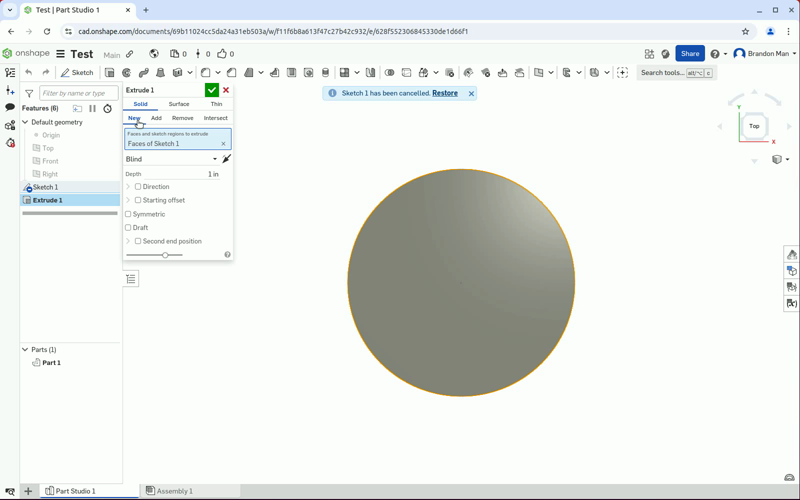
key(tab, 4)
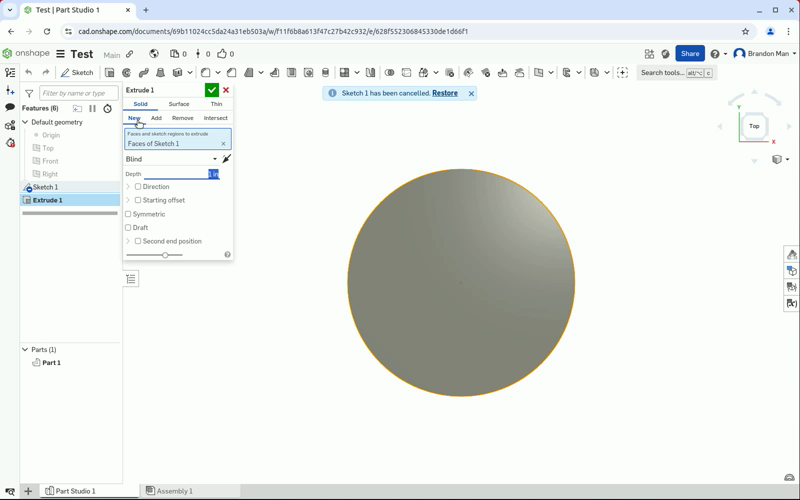
text(3.611)
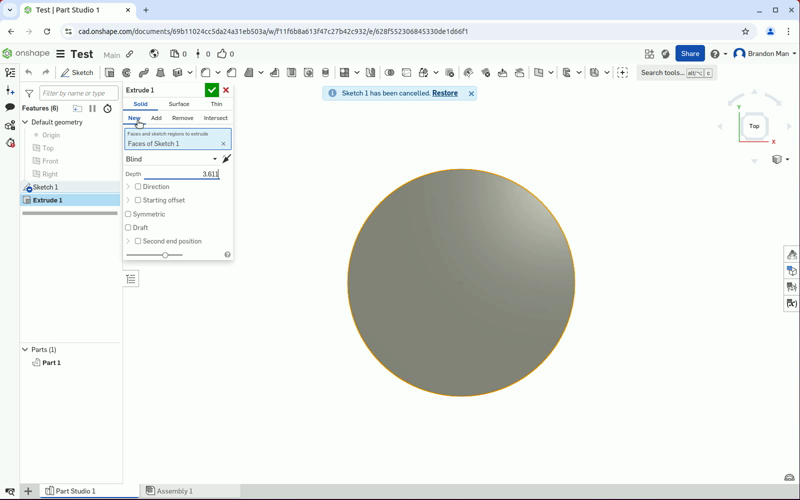
key(enter)
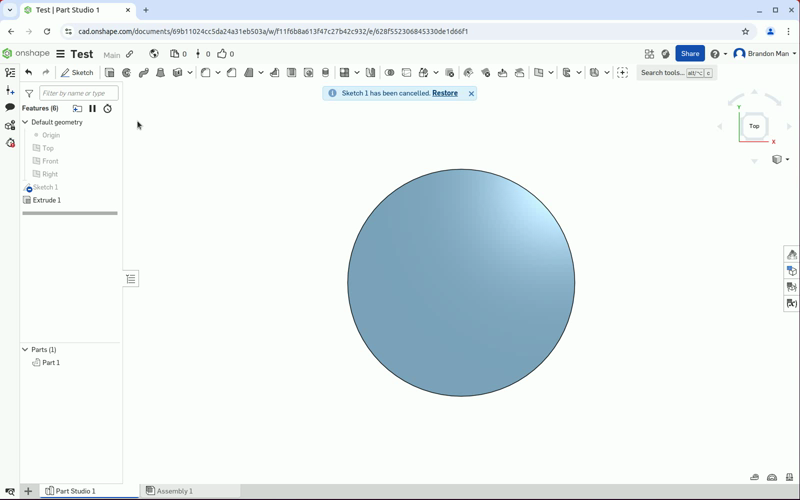
key(shift+h)
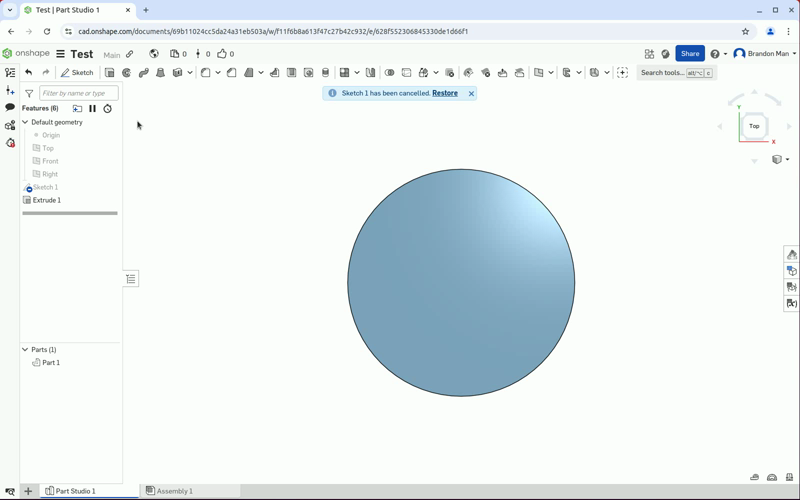
key(shift+h)
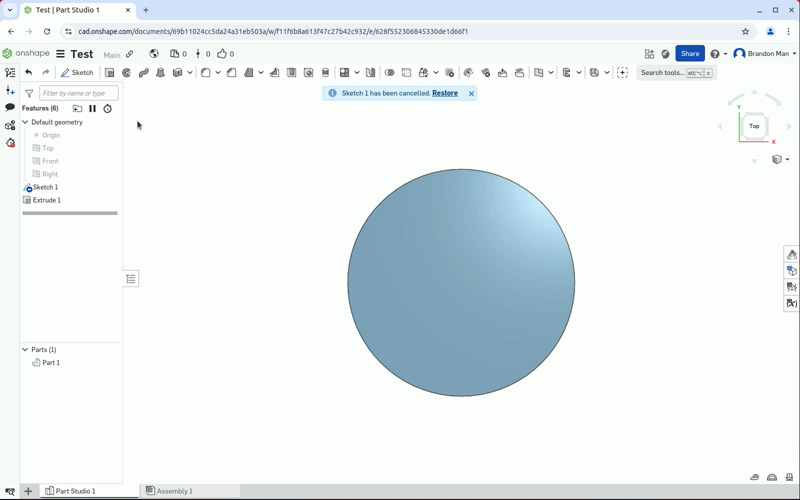
mouse_move(73, 189)
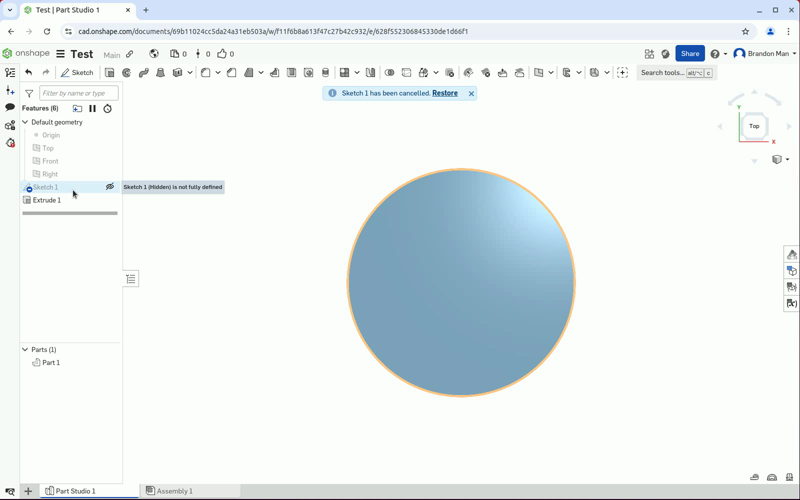
click(73, 189)
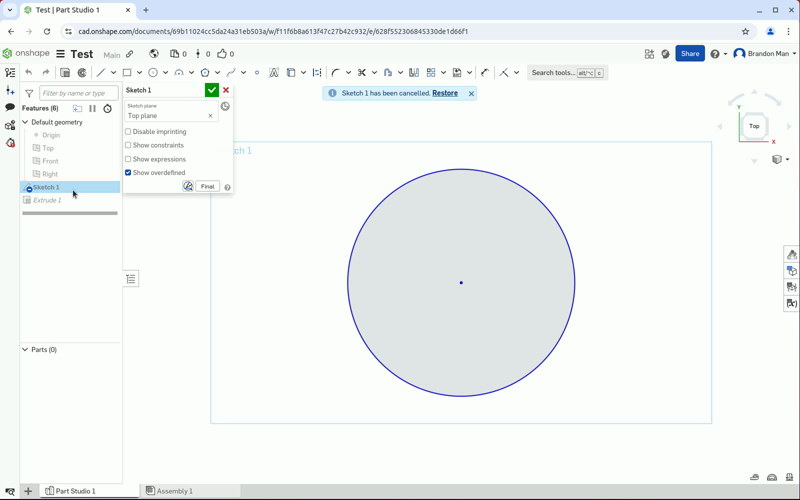
mouse_move(229, 92)
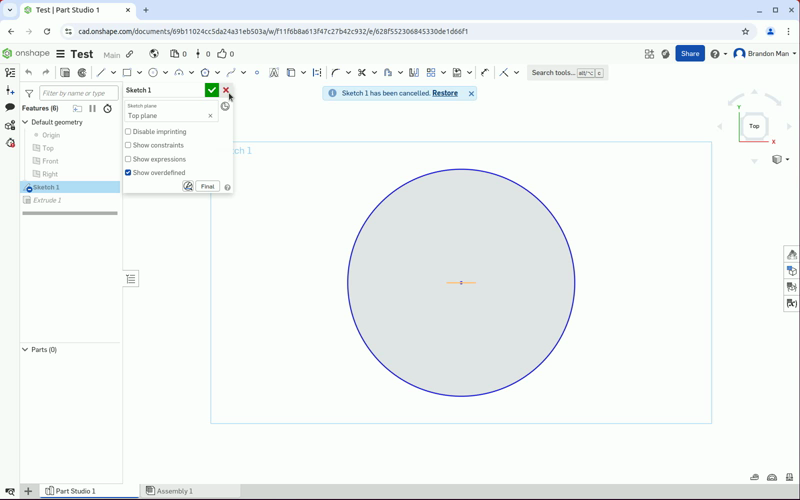
click(229, 92)
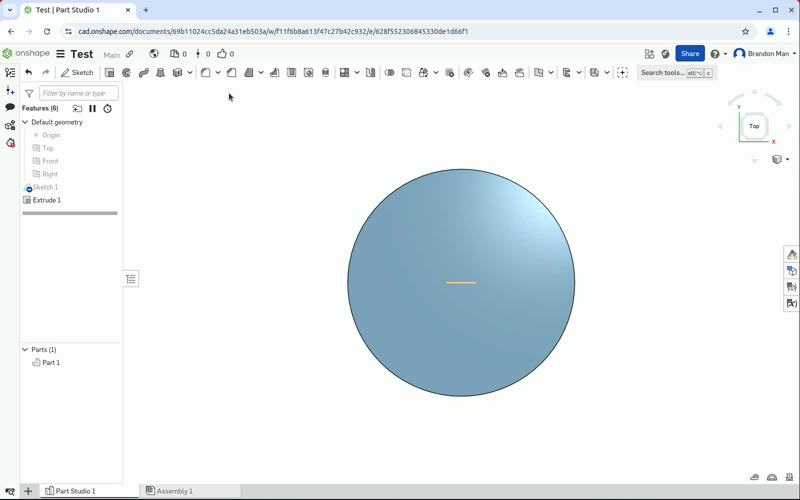
mouse_move(541, 75)
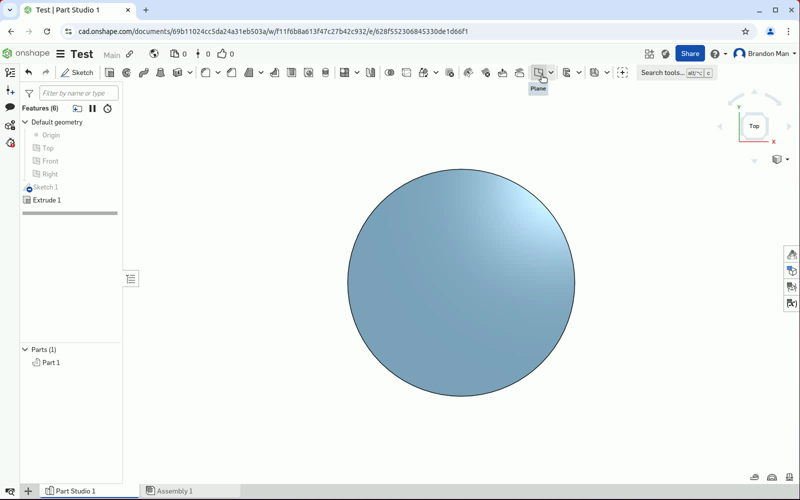
click(541, 75)
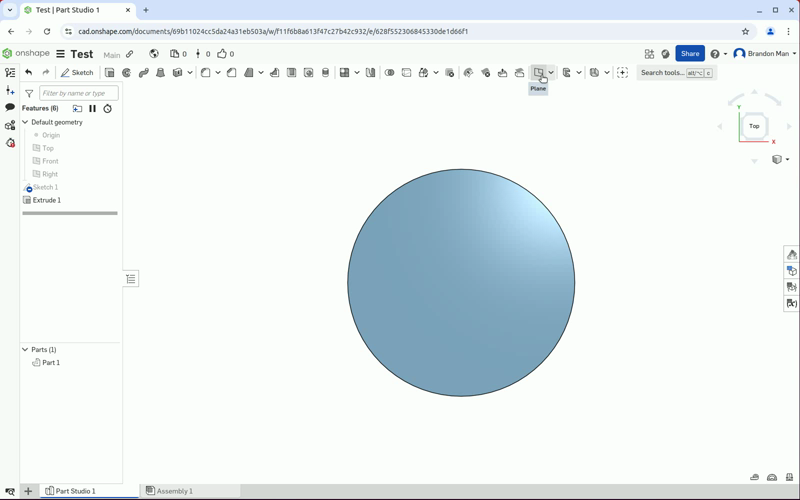
mouse_move(73, 150)
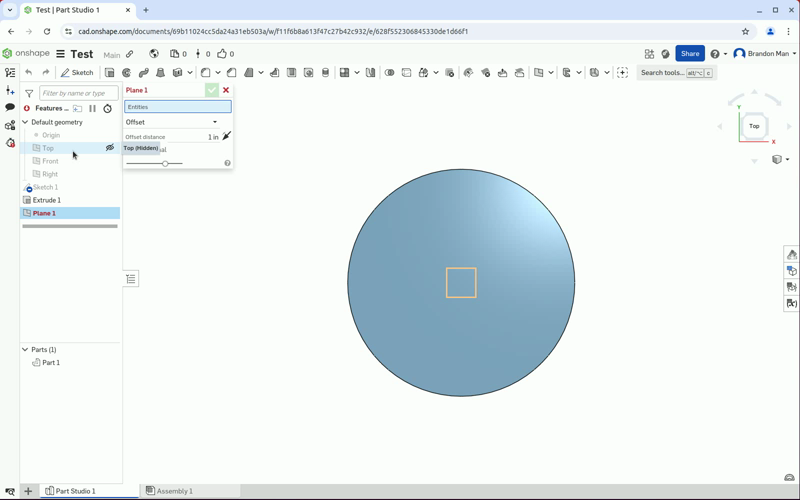
click(73, 150)
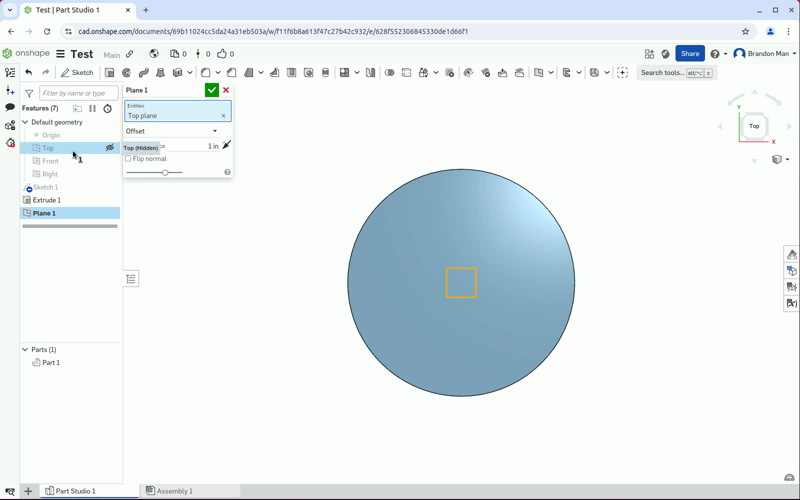
key(tab, 2)
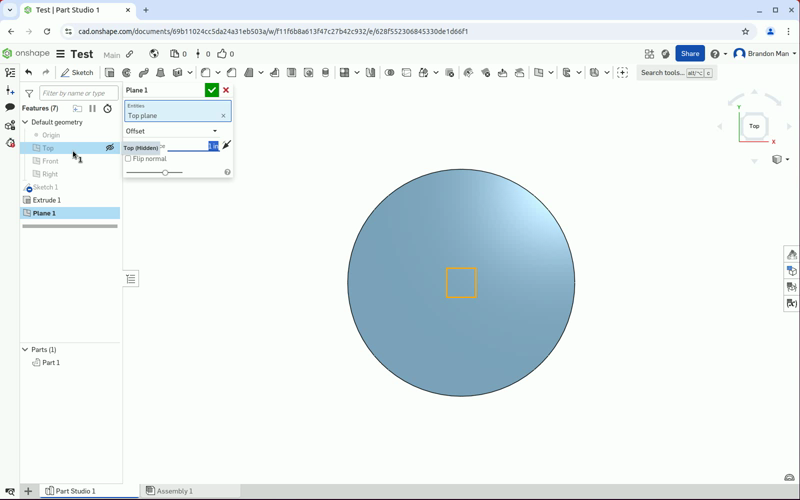
text(3.605)
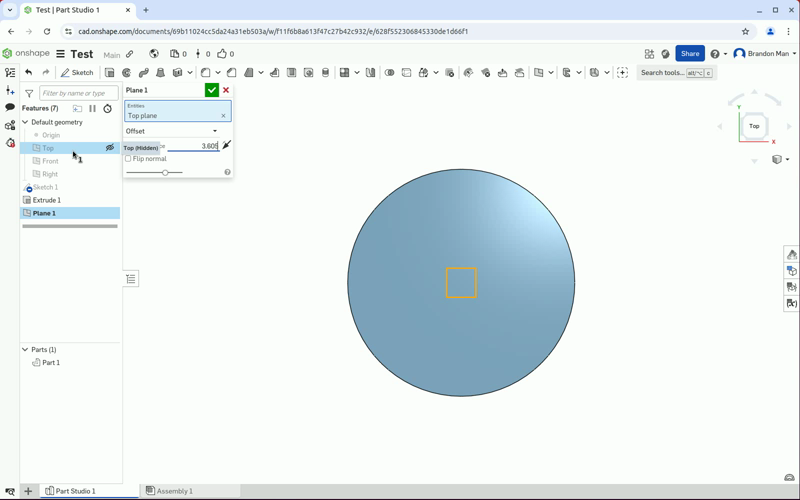
key(enter, 2)
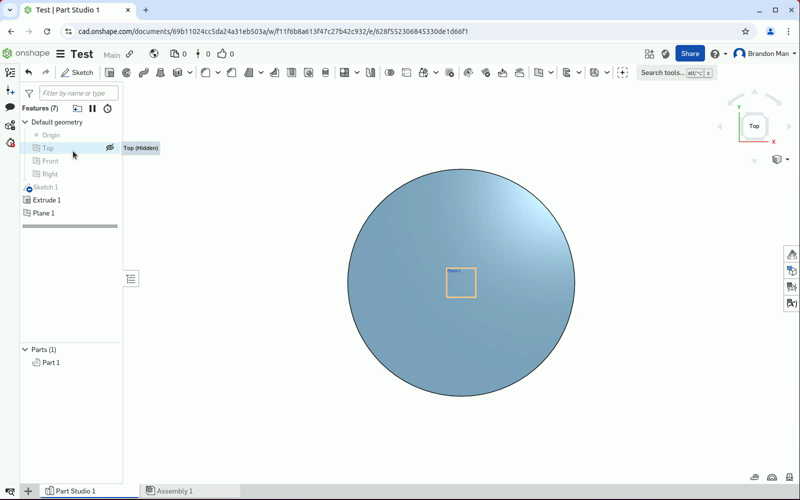
key(shift+s)
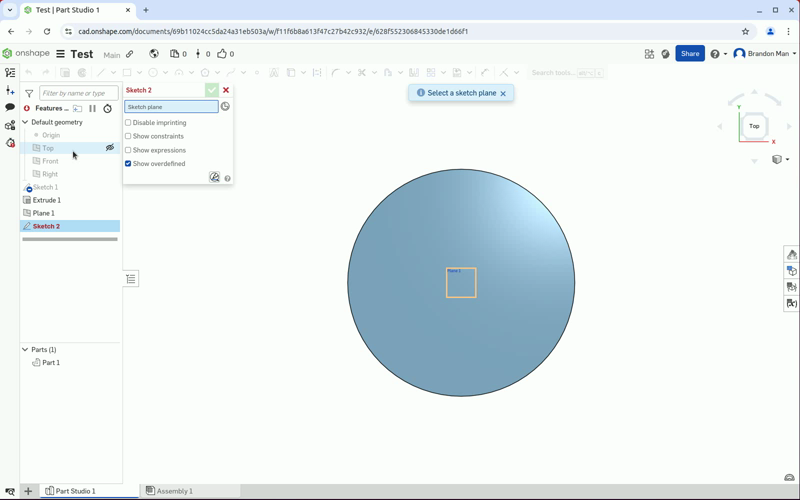
mouse_move(73, 215)
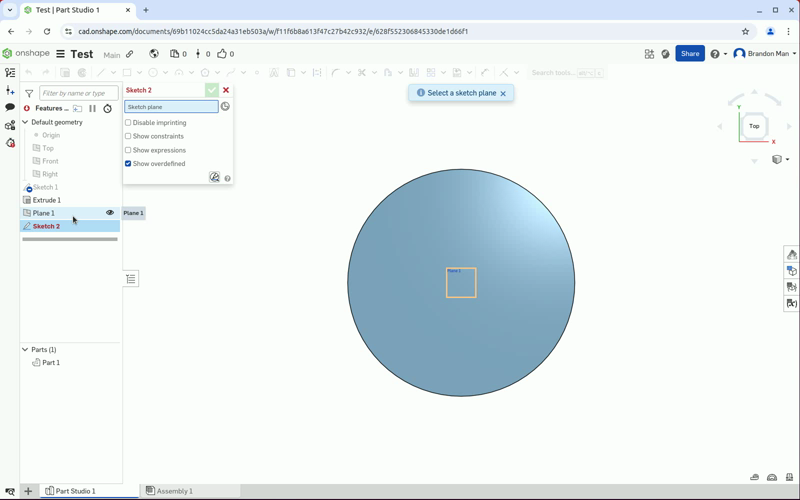
click(73, 215)
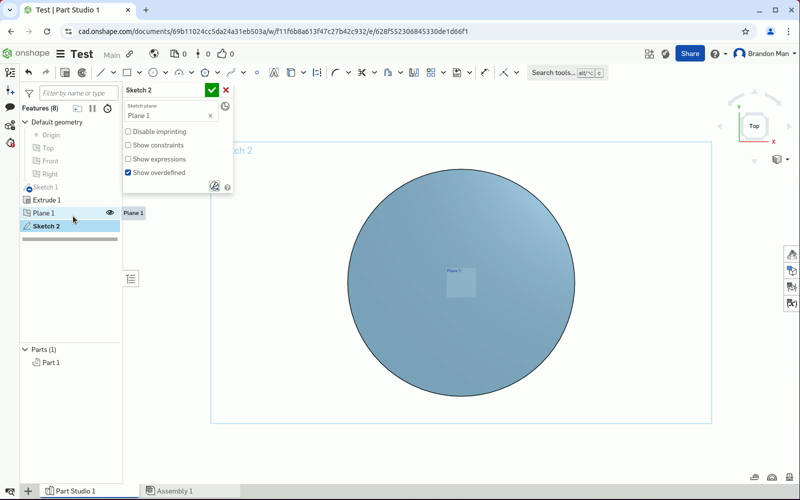
mouse_move(73, 352)
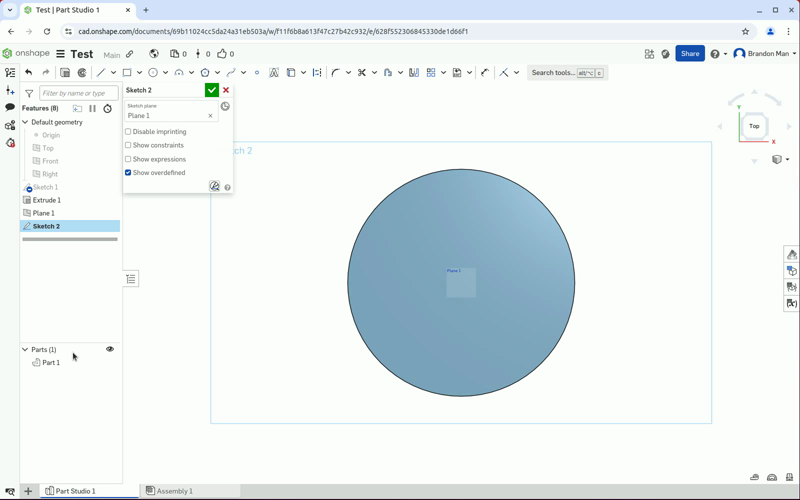
key(y)
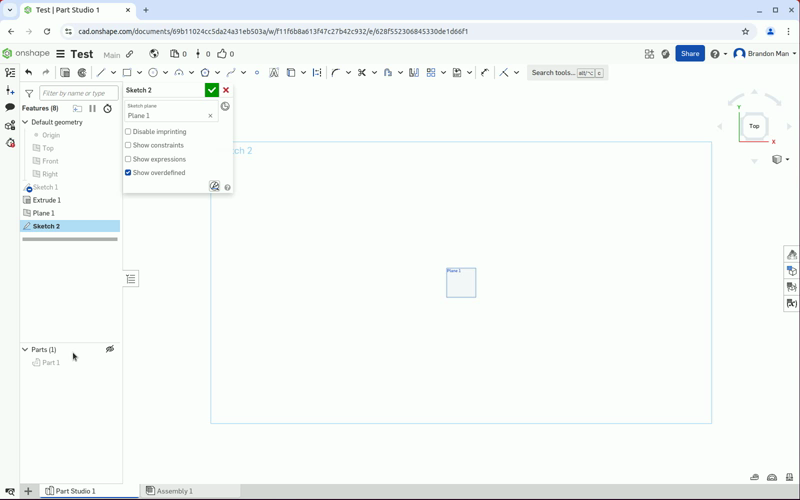
key(c)
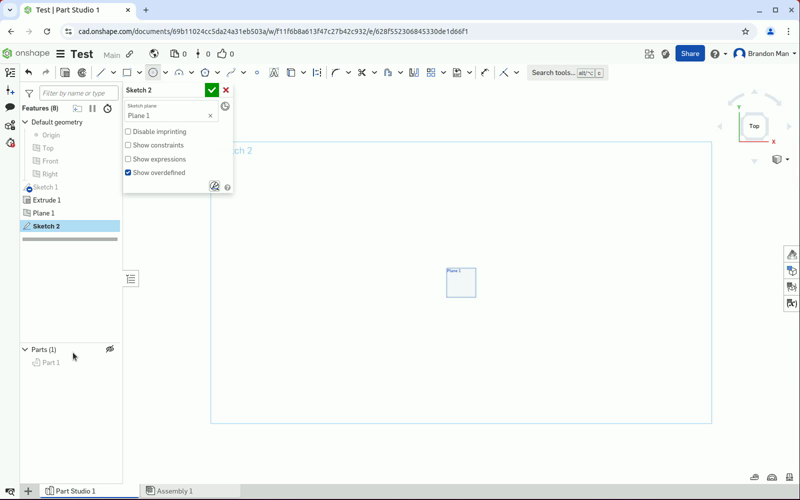
key_down(shift)
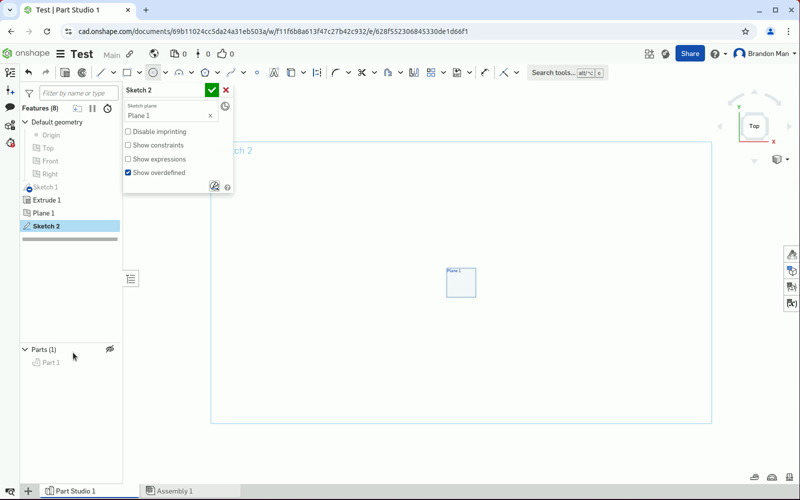
mouse_move(461, 282)
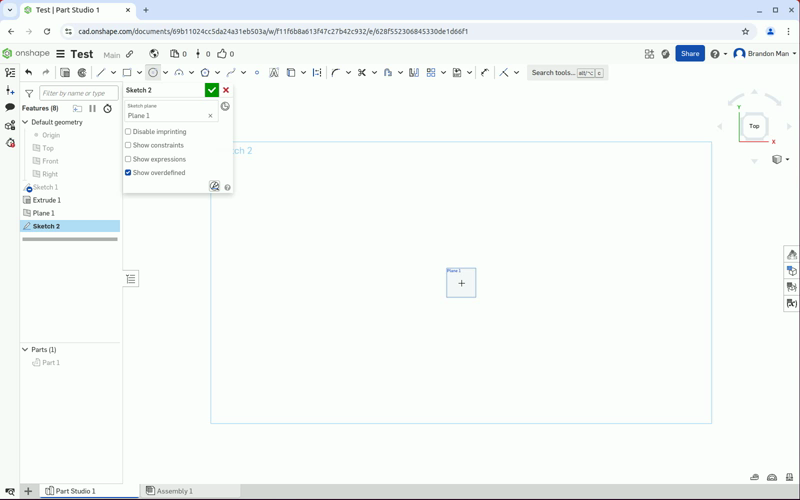
click(461, 282)
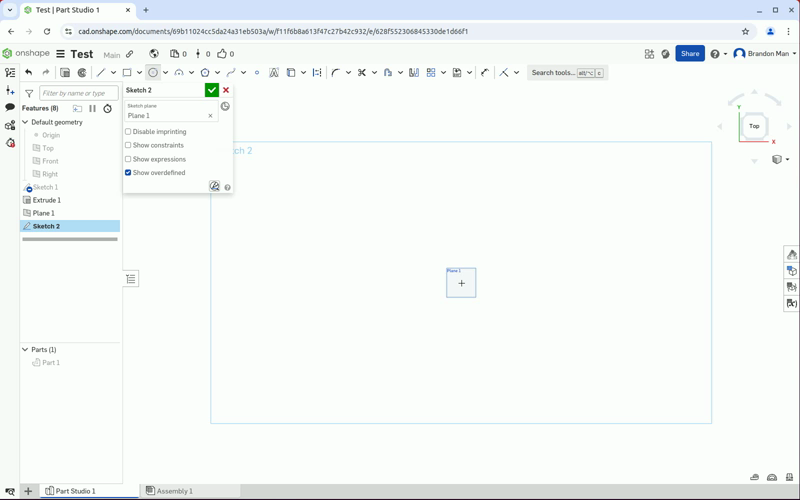
key_up(shift)
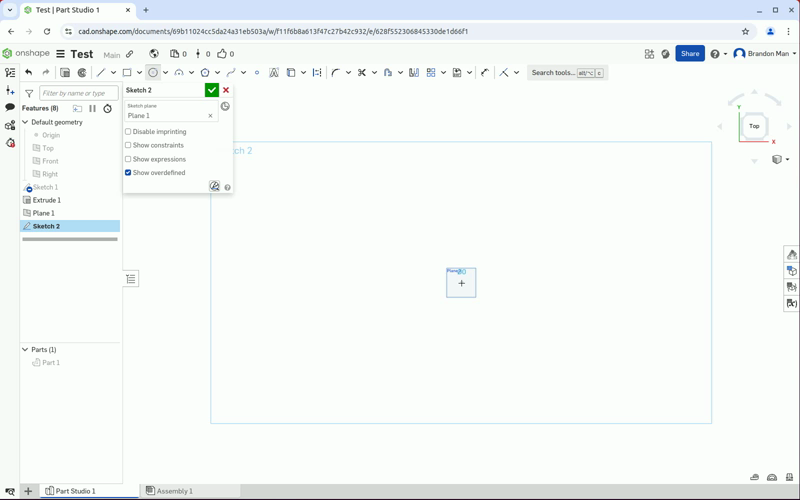
mouse_move(569, 282)
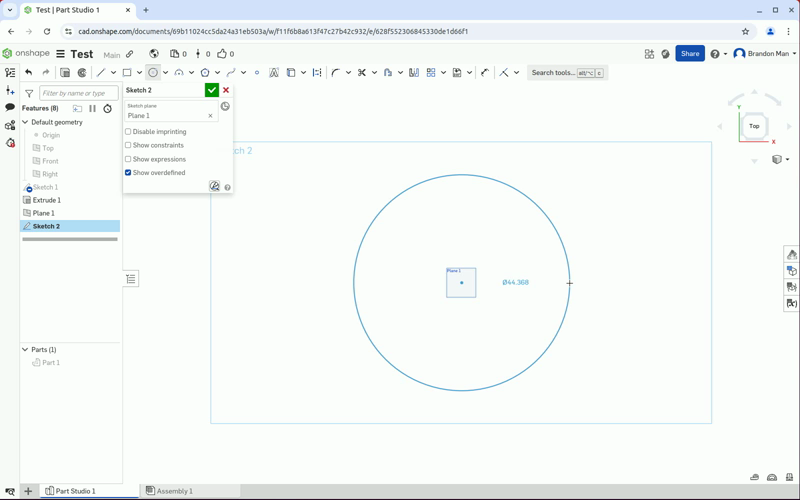
click(569, 282)
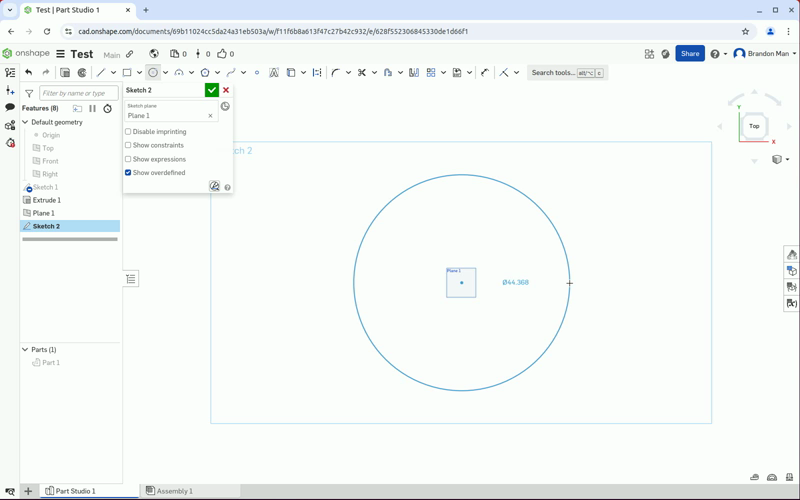
key(esc)
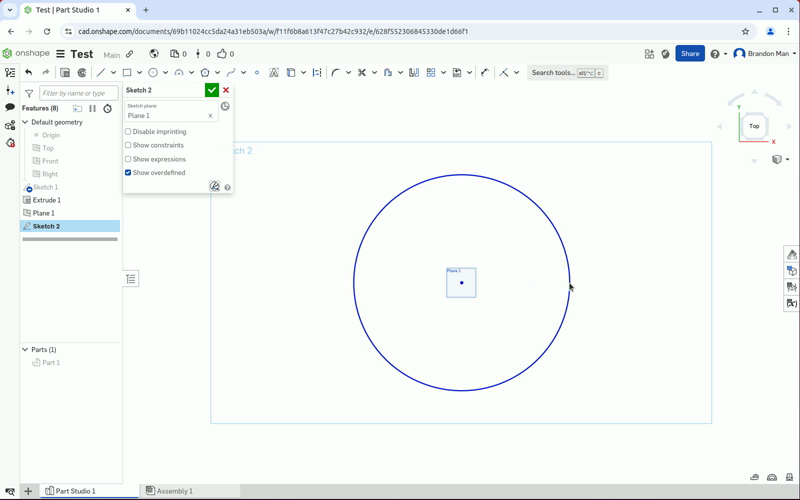
mouse_move(389, 280)
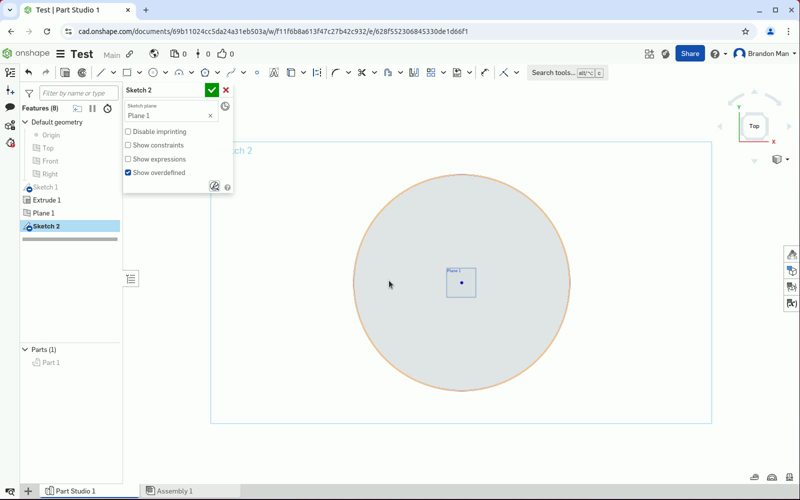
click(389, 280)
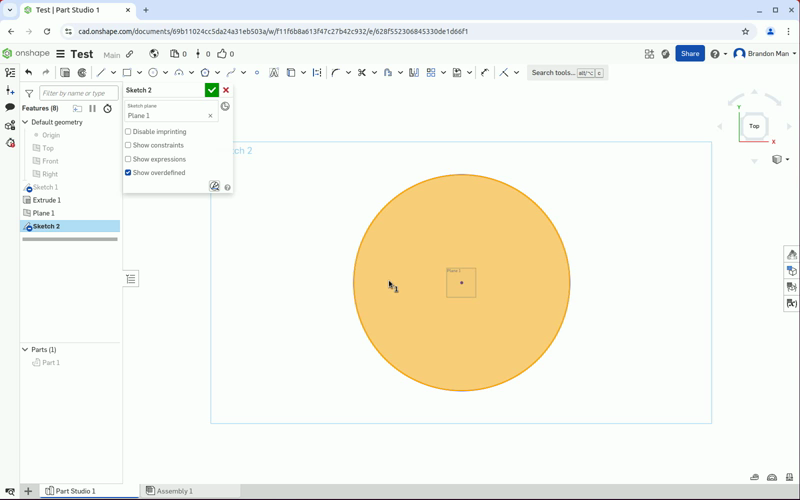
mouse_move(73, 352)
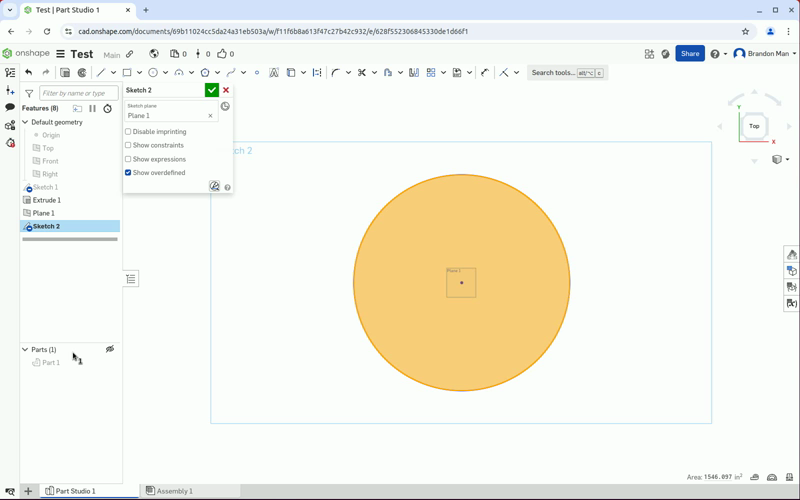
key(shift+y)
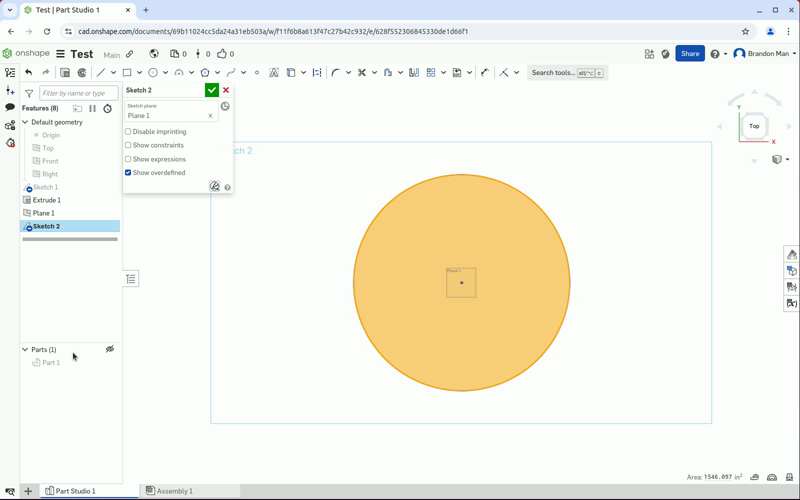
key(shift+e)
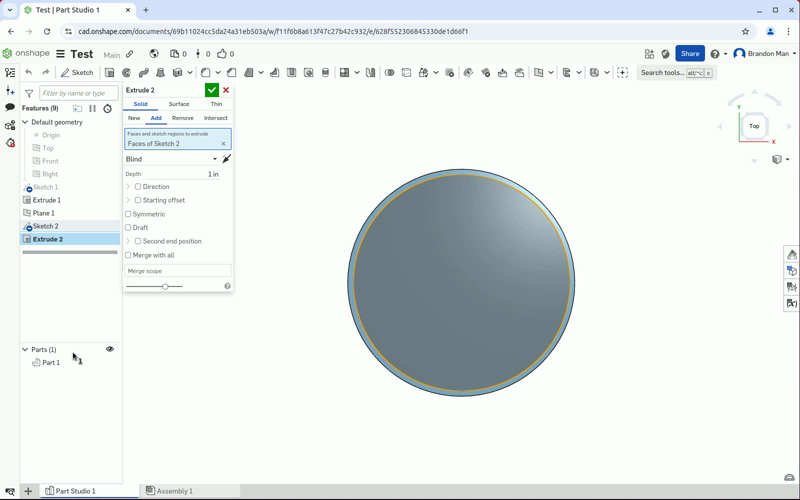
mouse_move(143, 106)
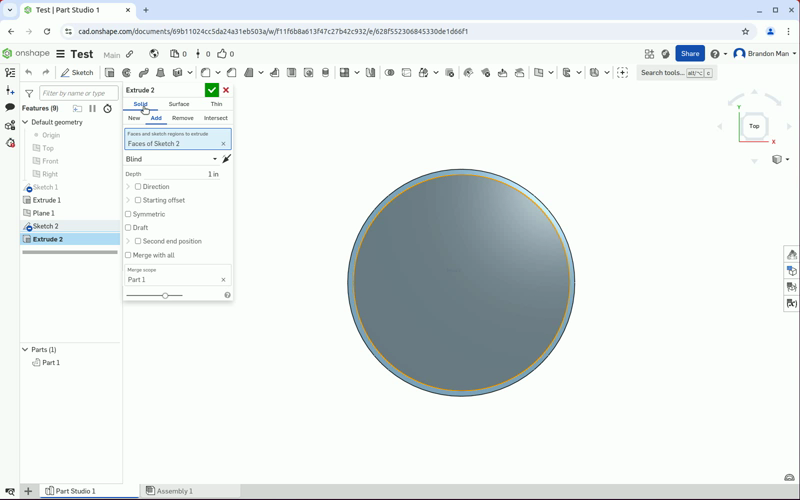
click(143, 106)
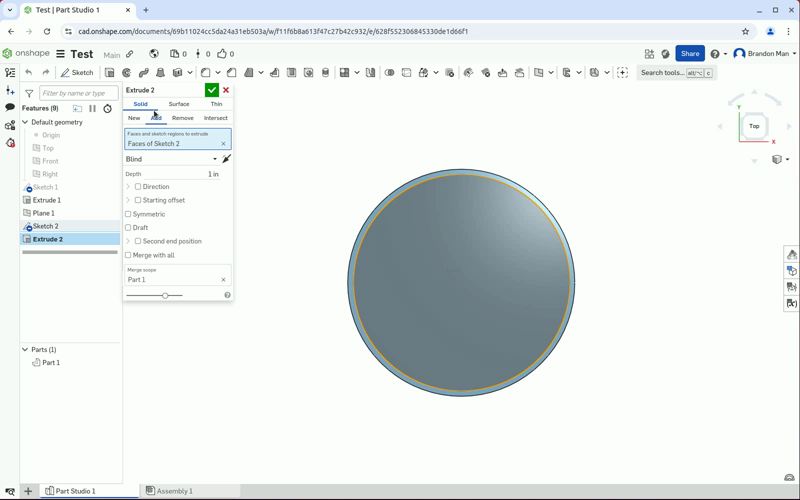
mouse_move(186, 120)
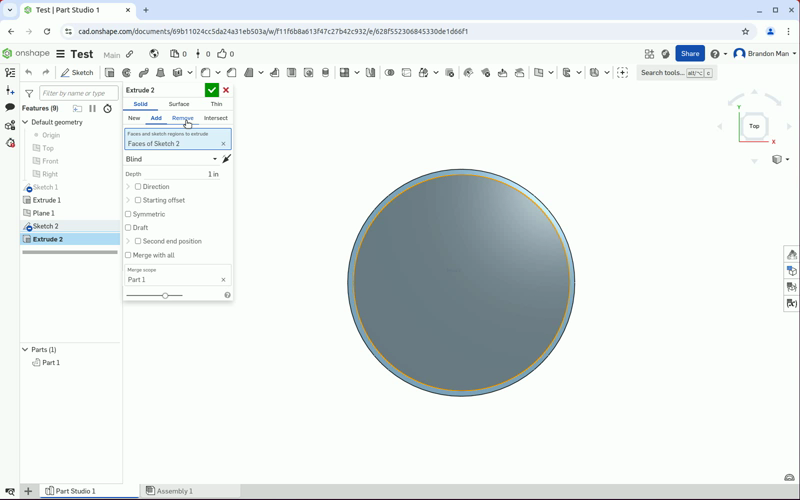
click(186, 120)
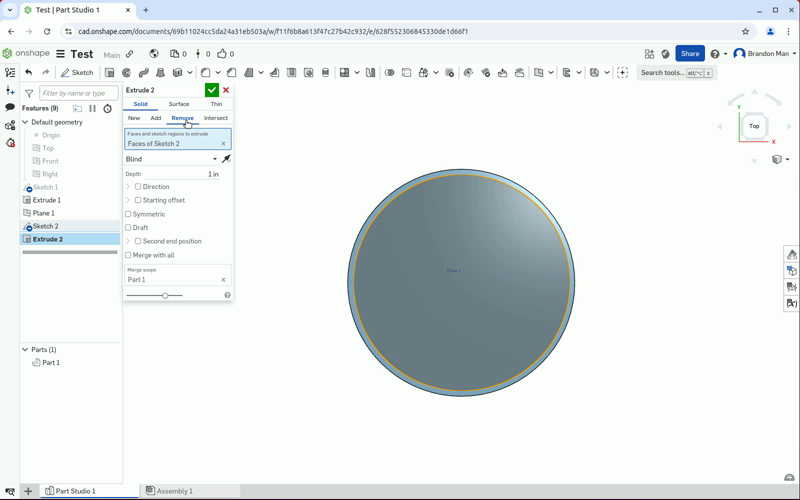
key(tab, 4)
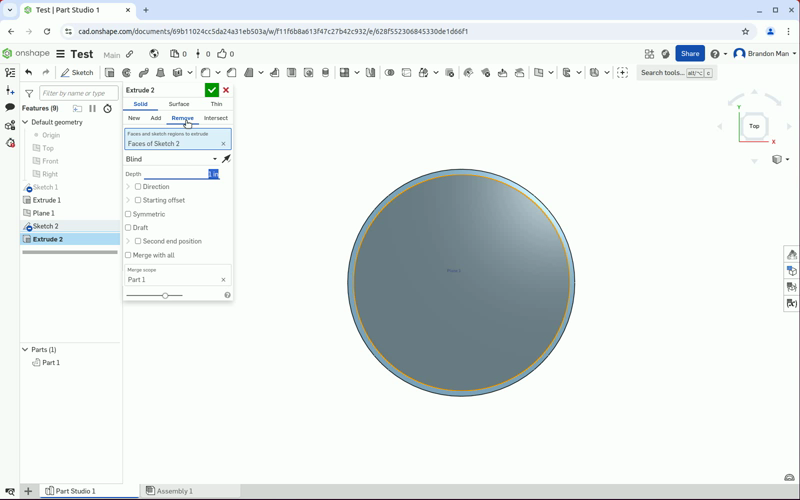
text(2.407)
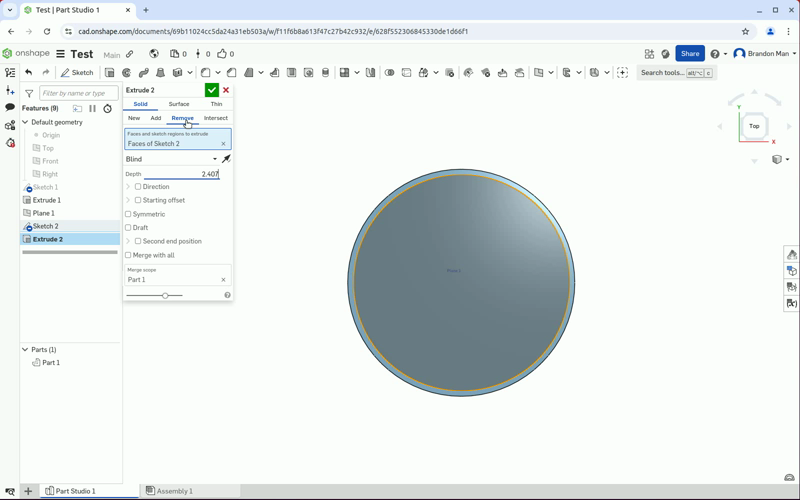
key(tab, 6)
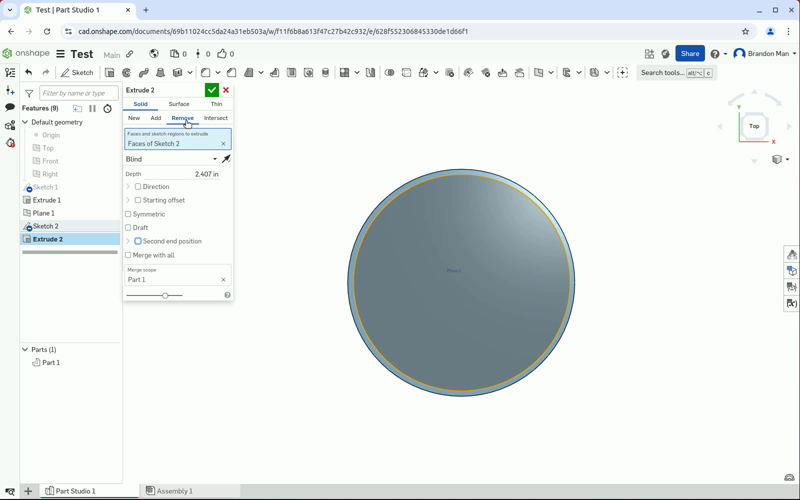
key(space)
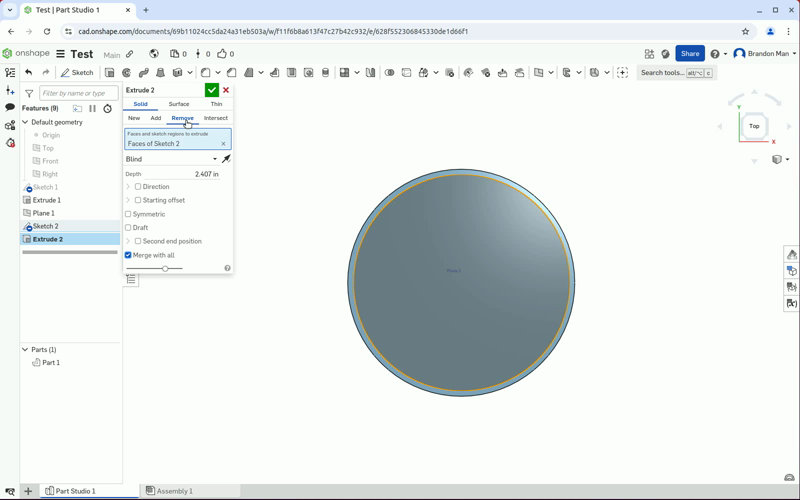
key(enter)
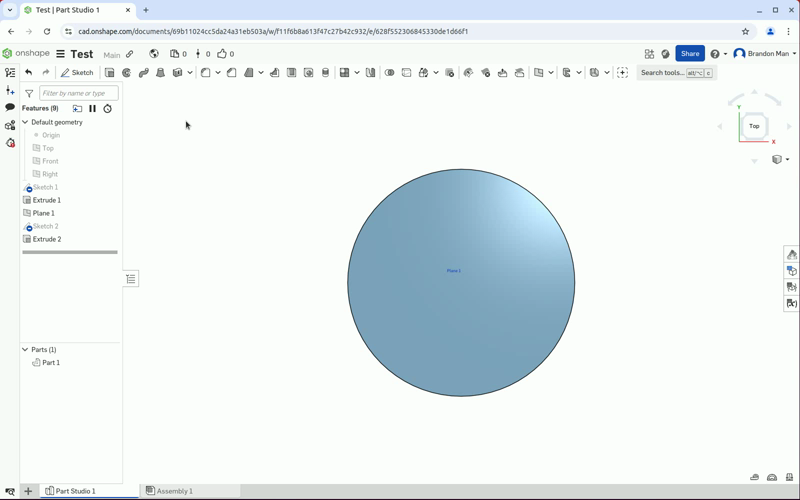
key(shift+h)
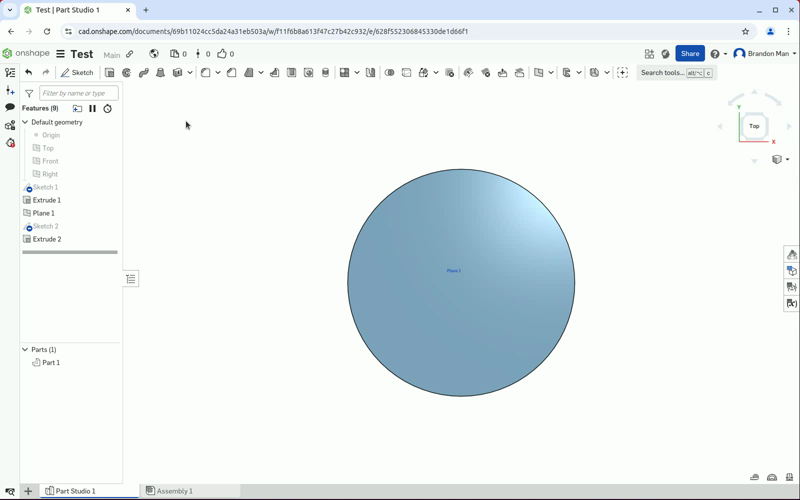
key(shift+h)
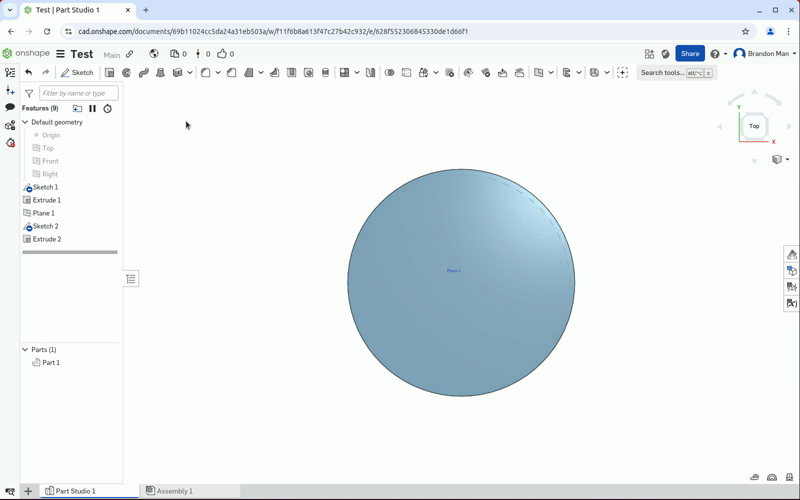
key(shift+7)
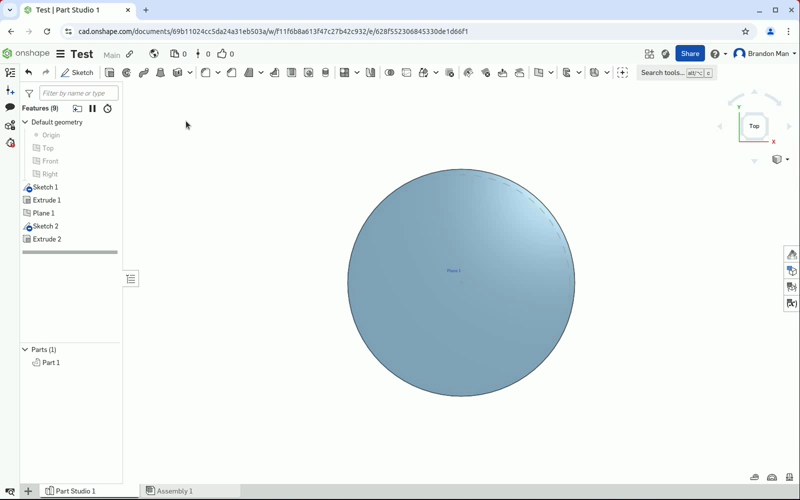
key(up, 3)
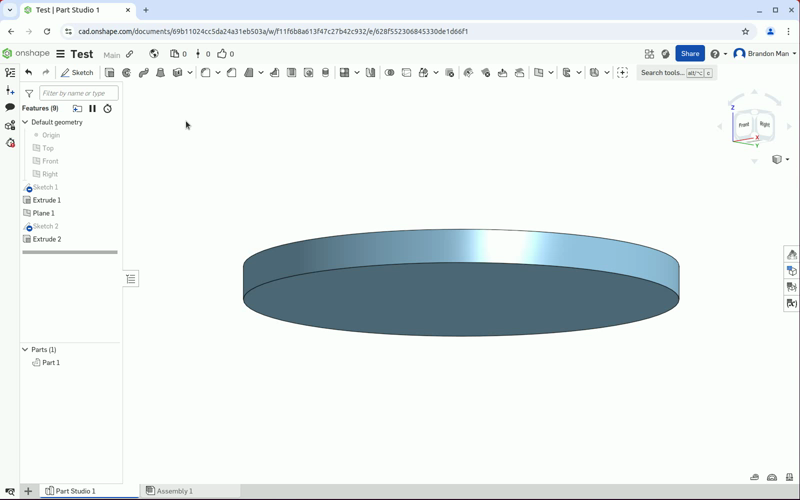
key(left, 3)
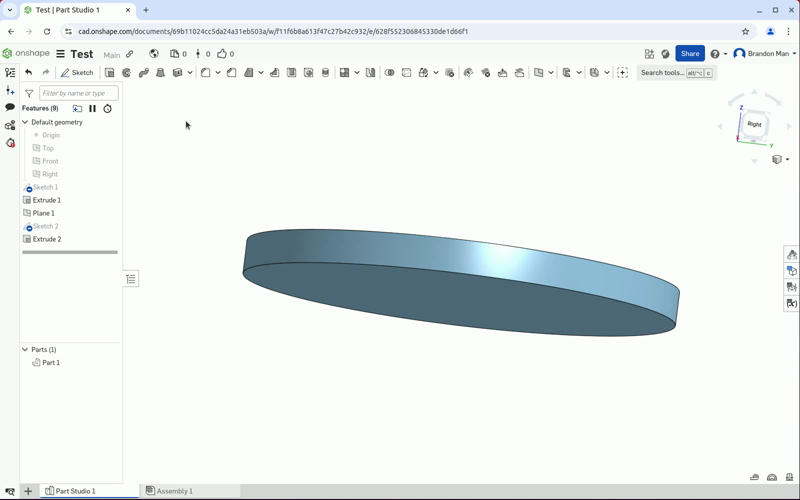
key(right, 3)
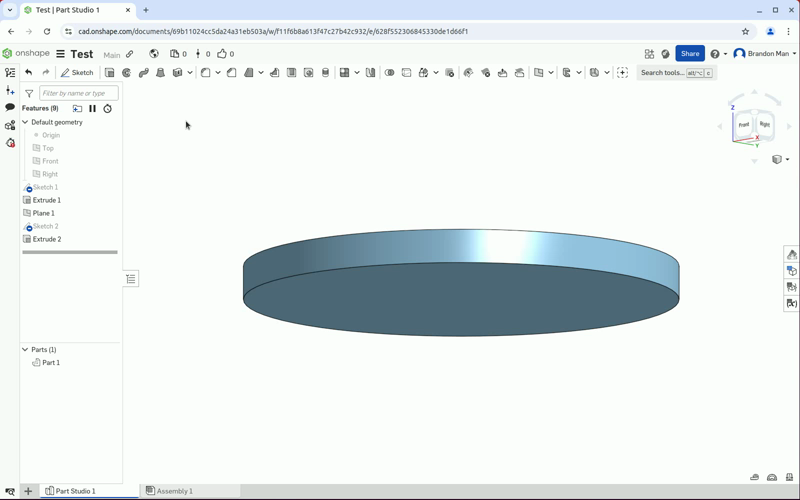
key(down, 3)
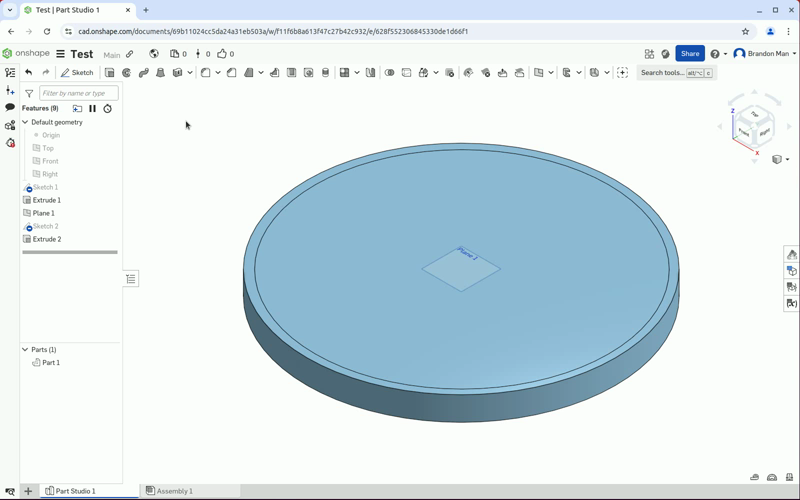
mouse_move(73, 189)
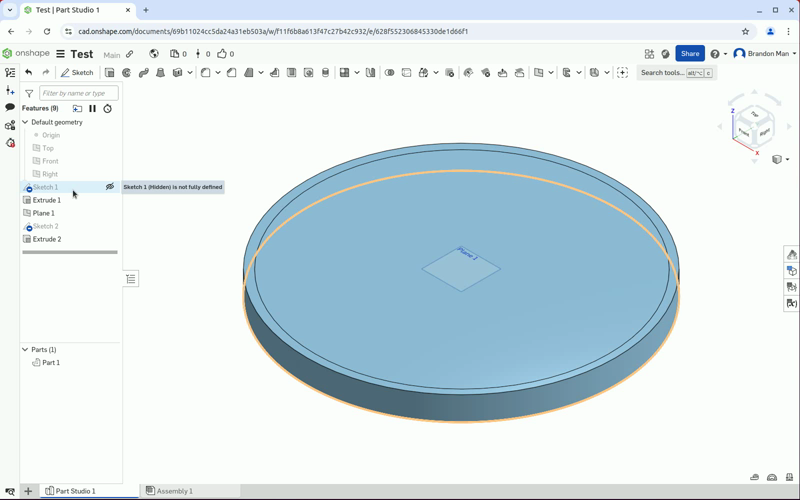
click(73, 189)